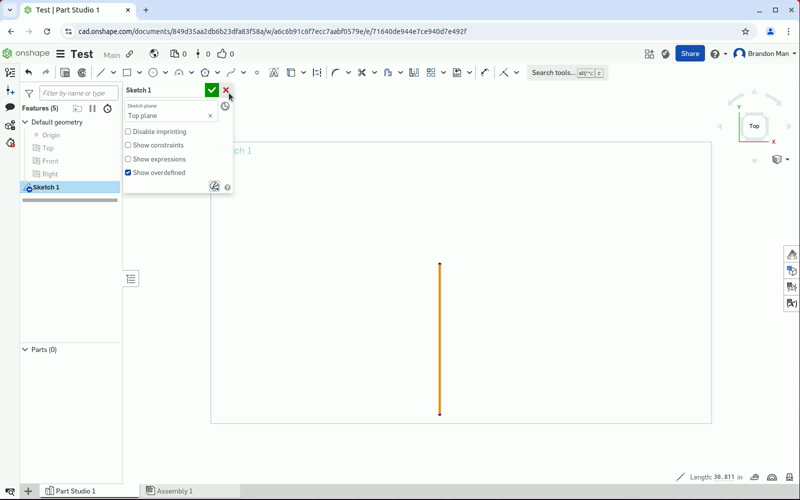
key(shift+h)
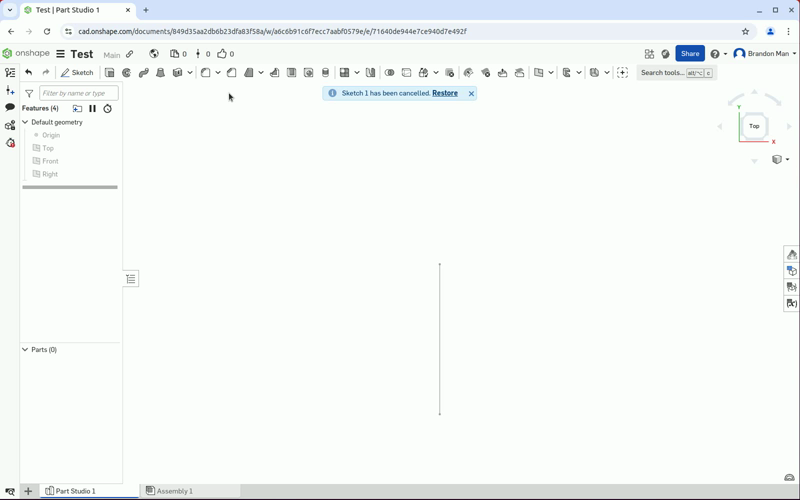
mouse_move(73, 352)
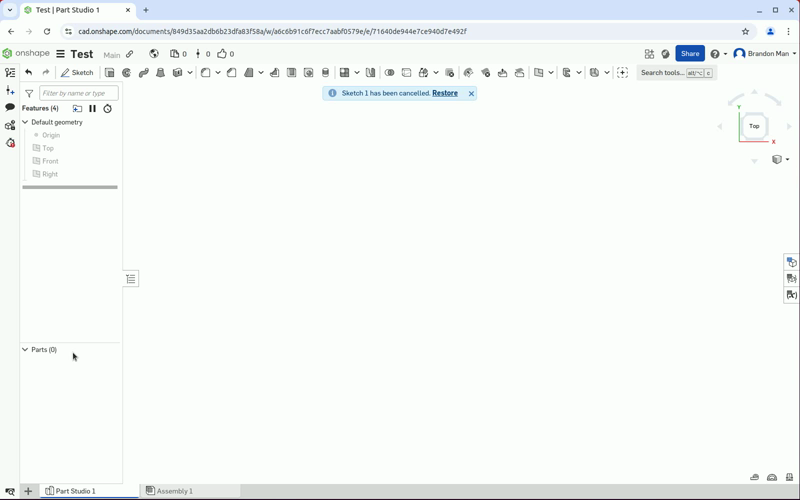
key(y)
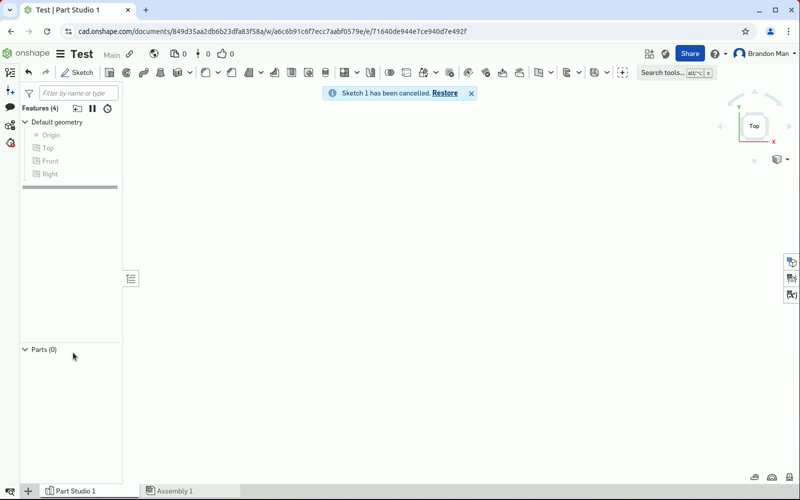
key(shift+p)
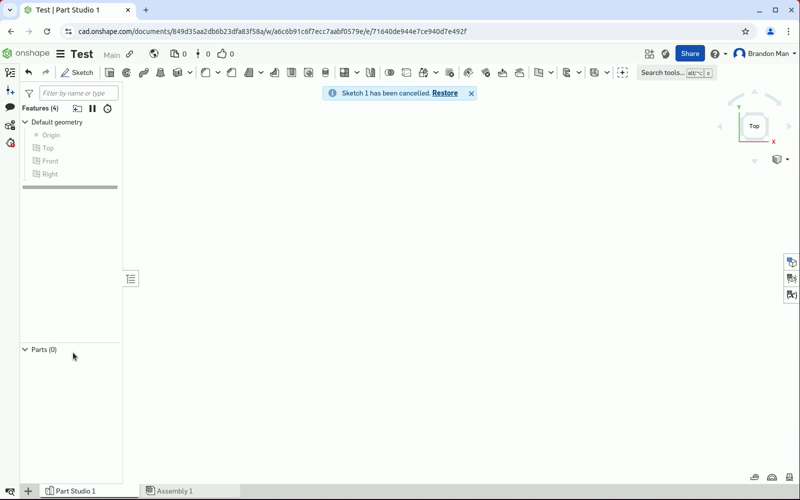
key(space)
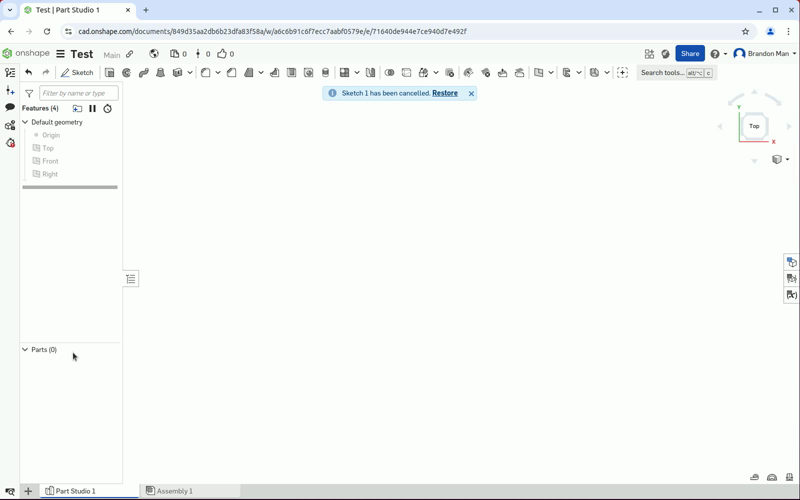
key_down(shift)
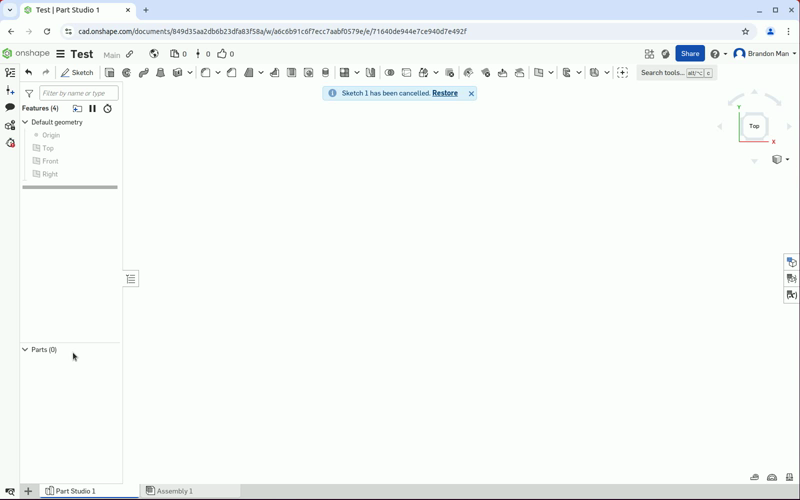
key(up)
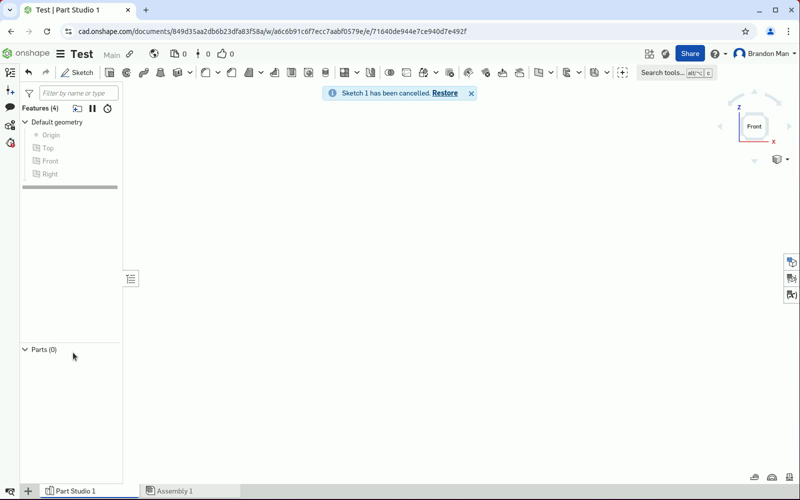
key_up(shift)
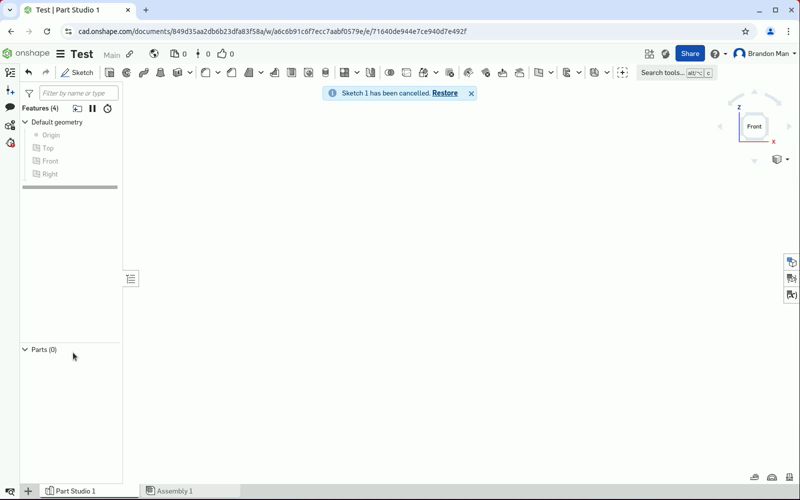
mouse_move(73, 352)
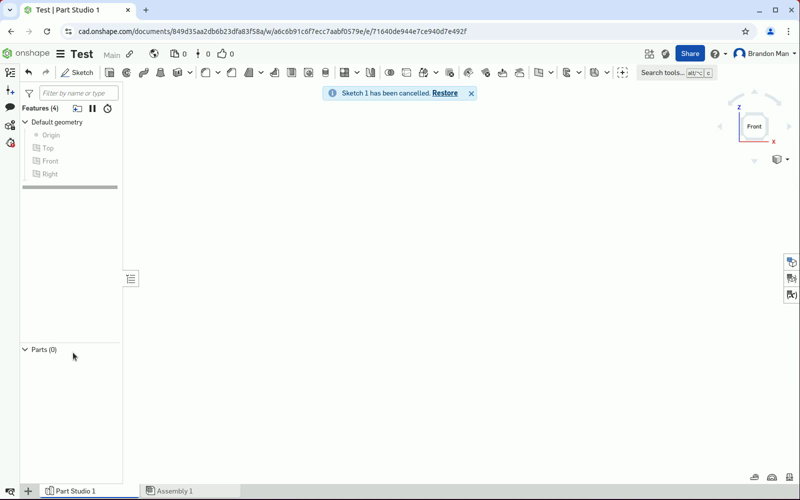
key(shift+y)
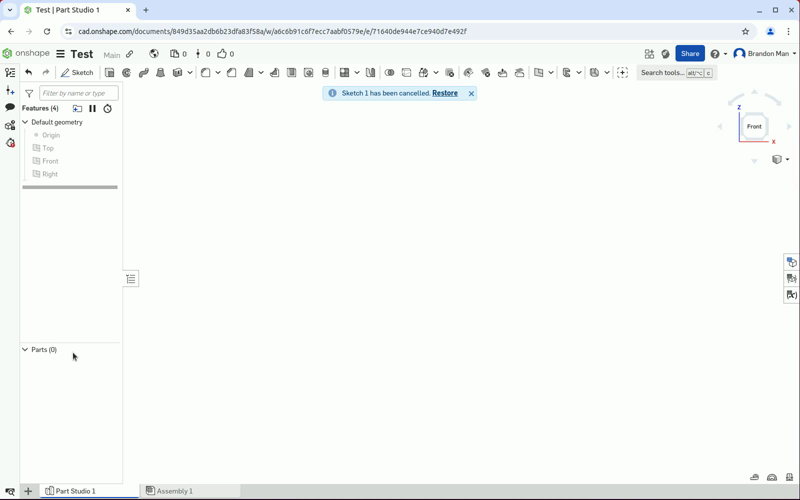
key(shift+s)
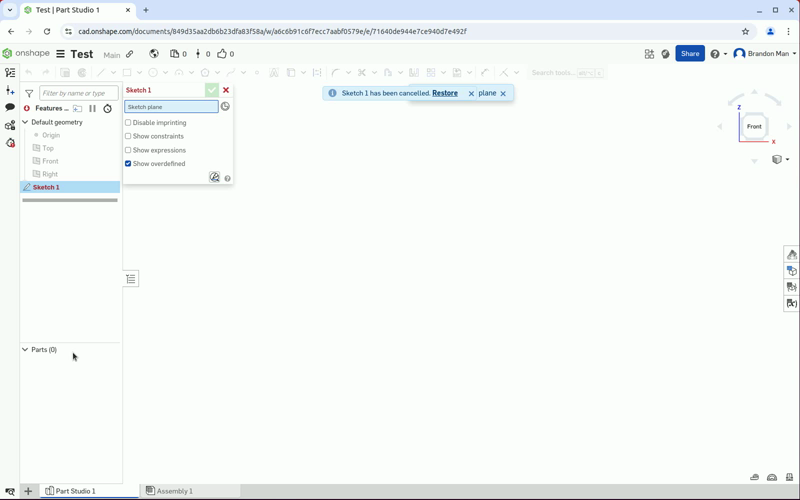
mouse_move(73, 163)
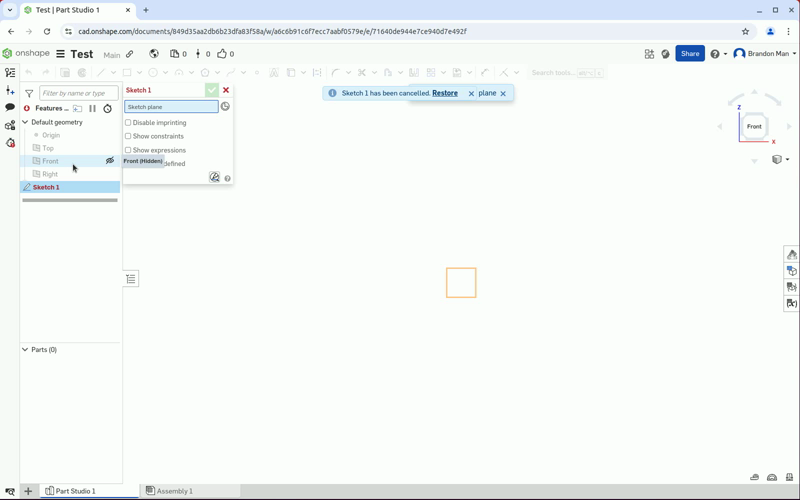
click(73, 163)
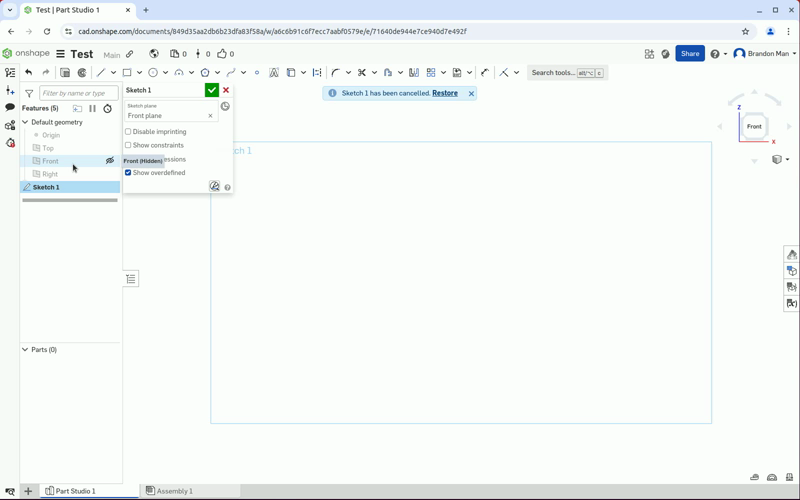
mouse_move(73, 352)
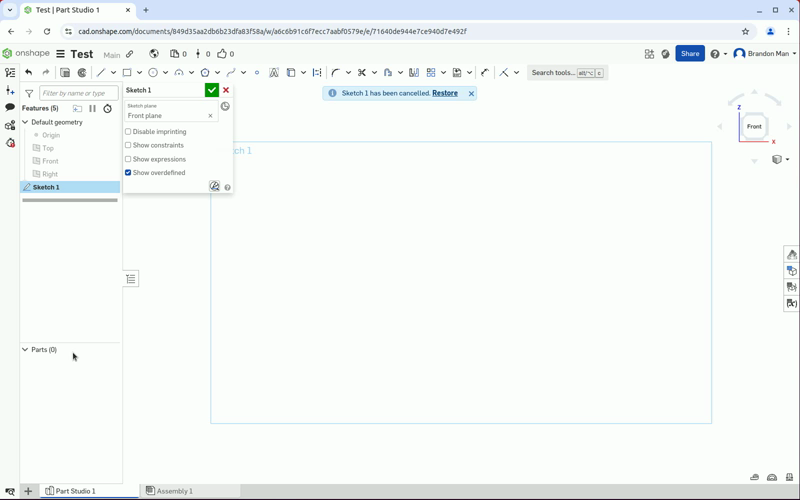
key(y)
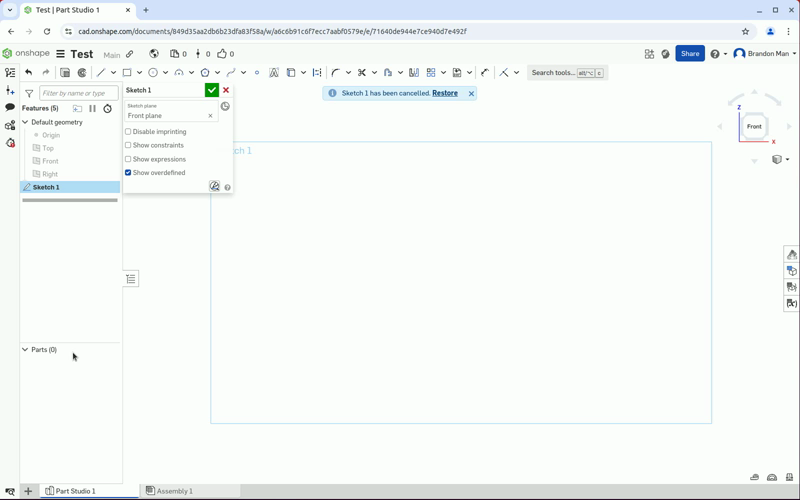
key(c)
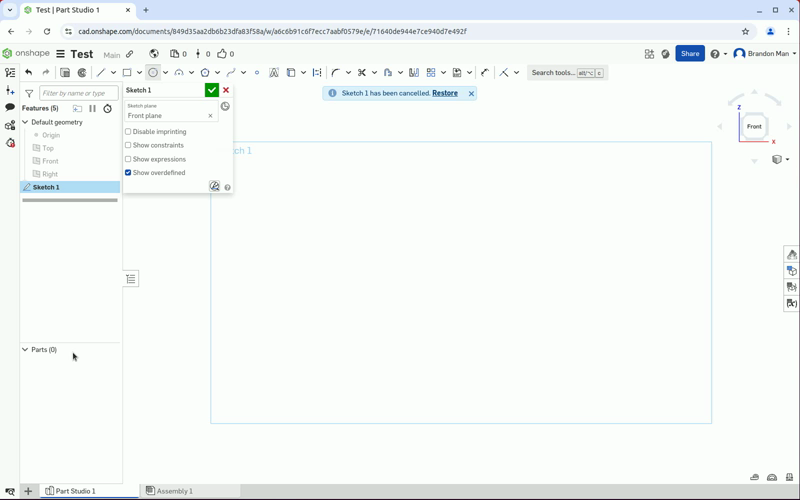
key_down(shift)
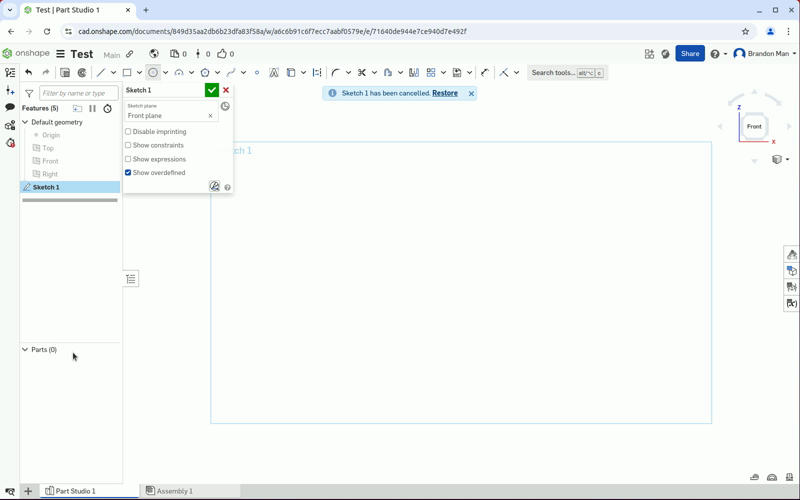
mouse_move(460, 282)
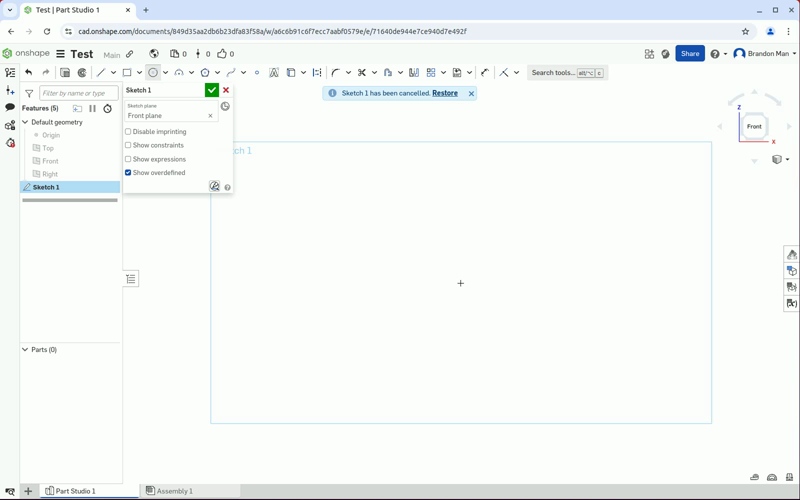
click(460, 282)
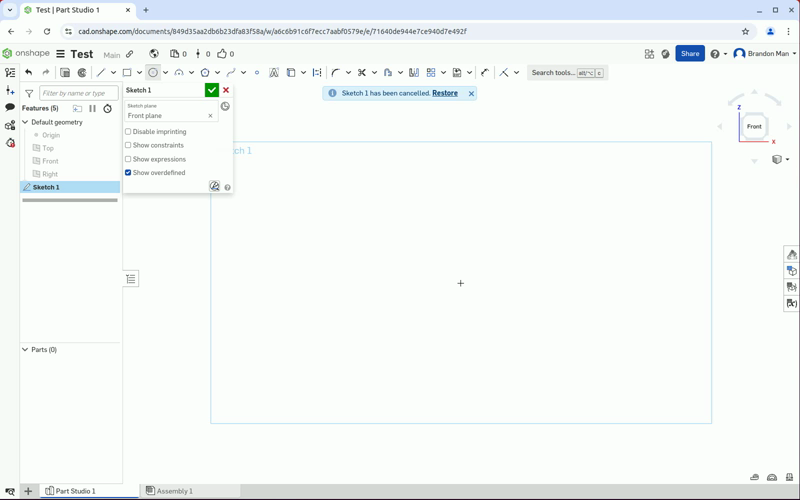
key_up(shift)
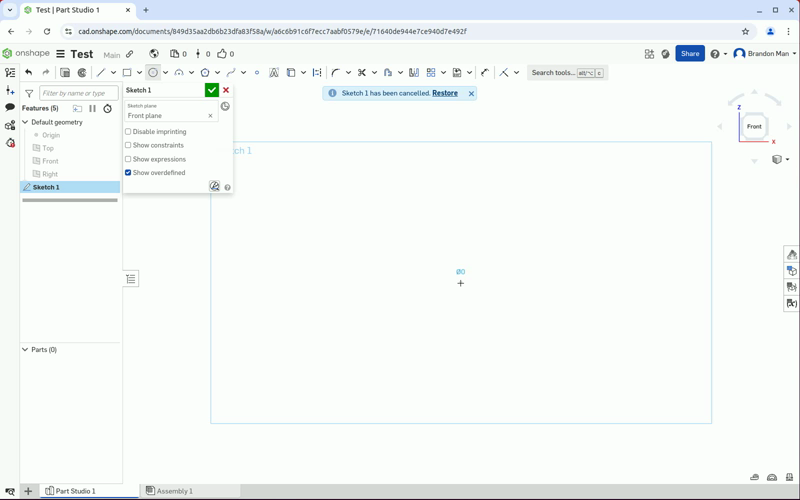
mouse_move(541, 282)
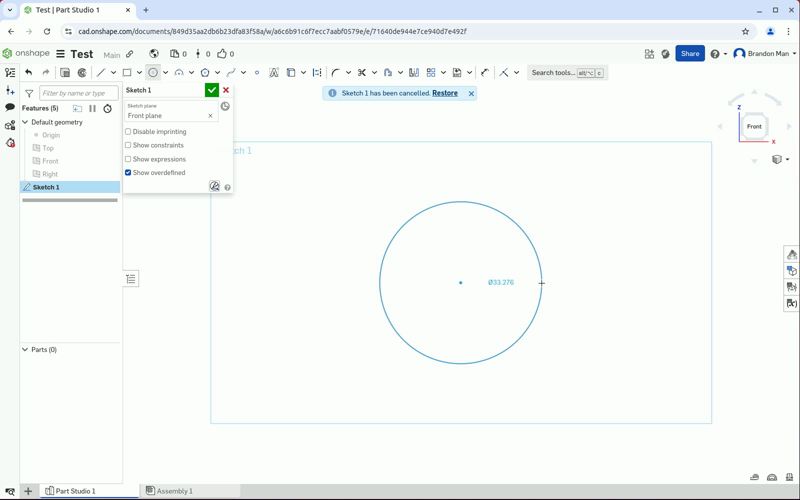
click(541, 282)
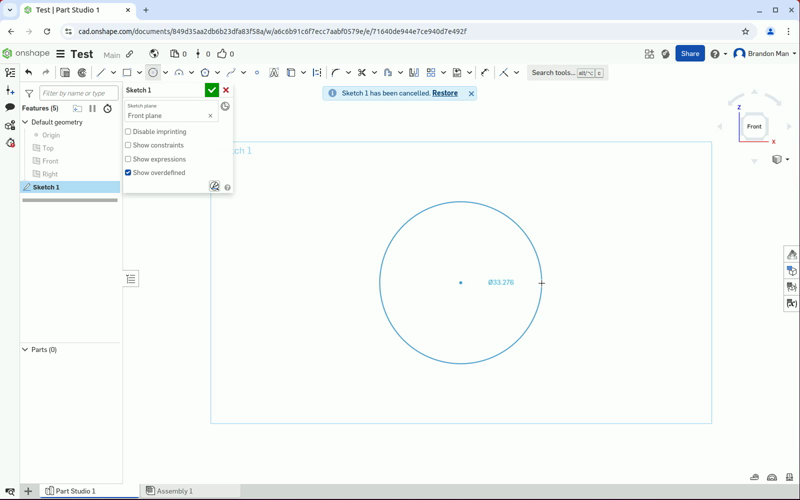
key(esc)
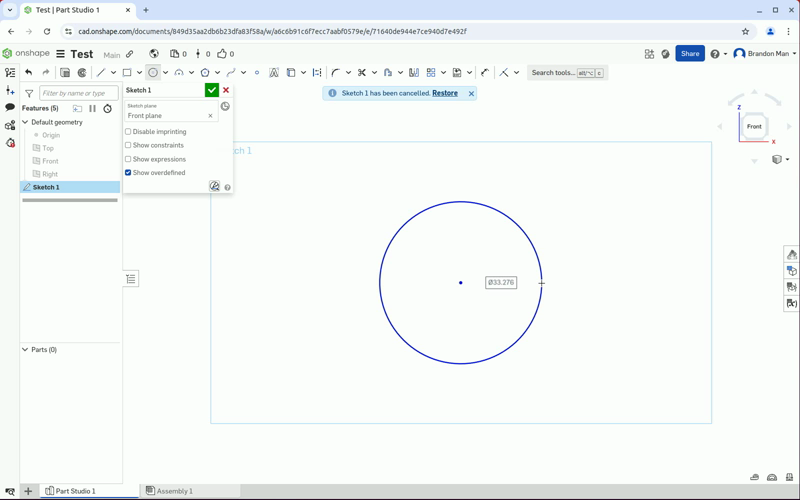
mouse_move(478, 260)
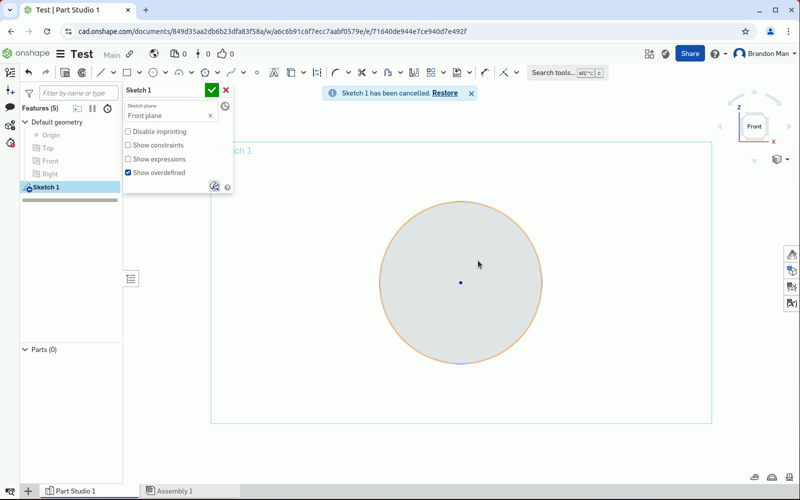
click(478, 260)
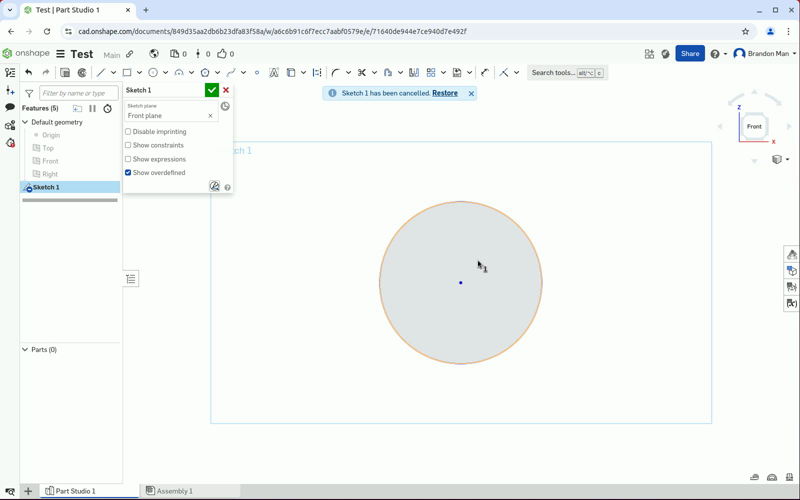
mouse_move(73, 352)
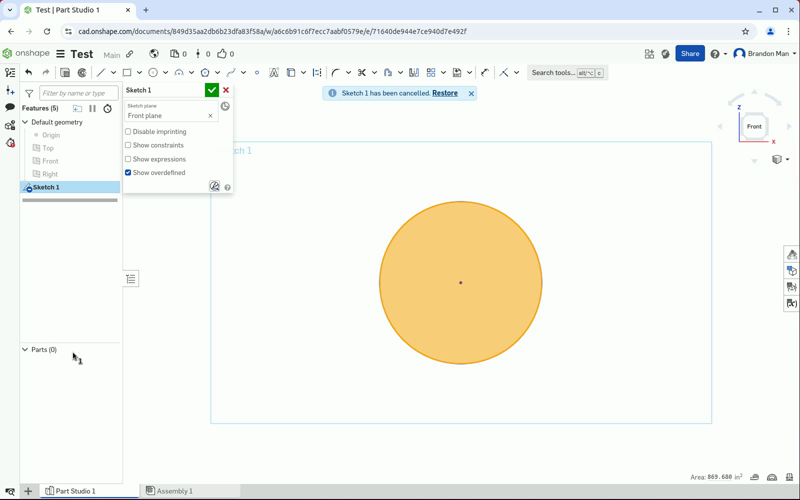
key(shift+y)
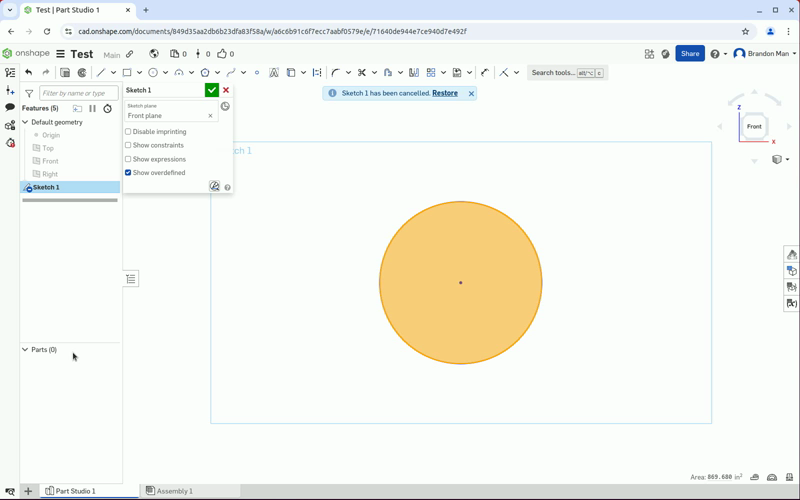
key(shift+e)
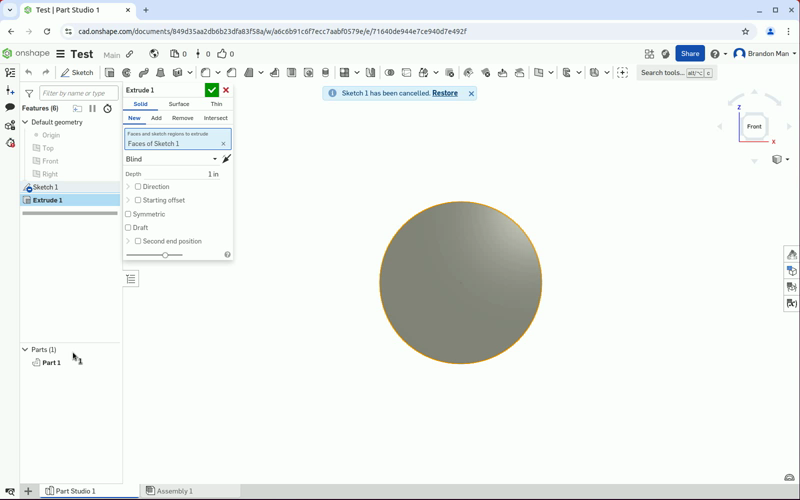
mouse_move(143, 106)
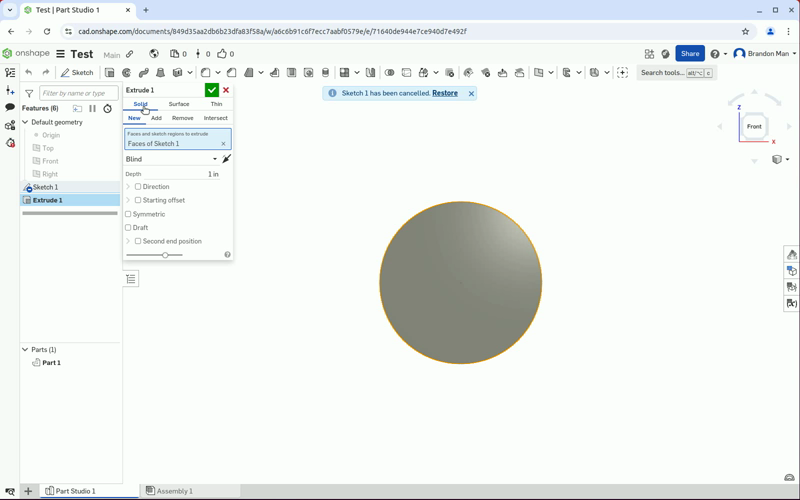
click(143, 106)
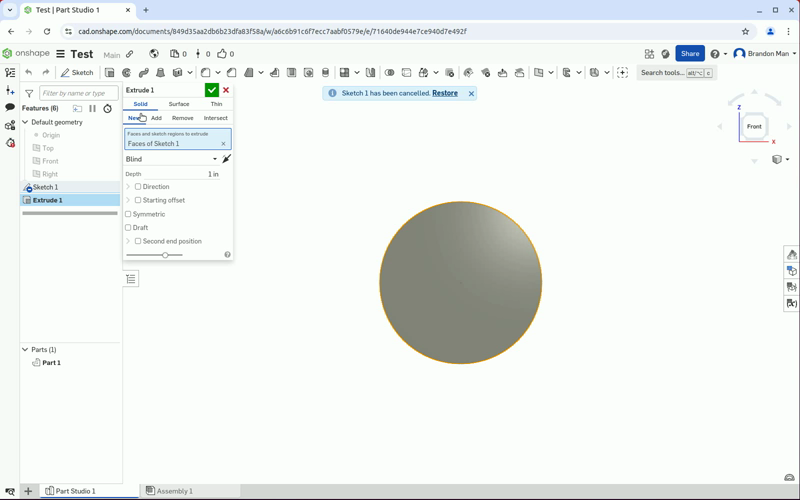
mouse_move(137, 120)
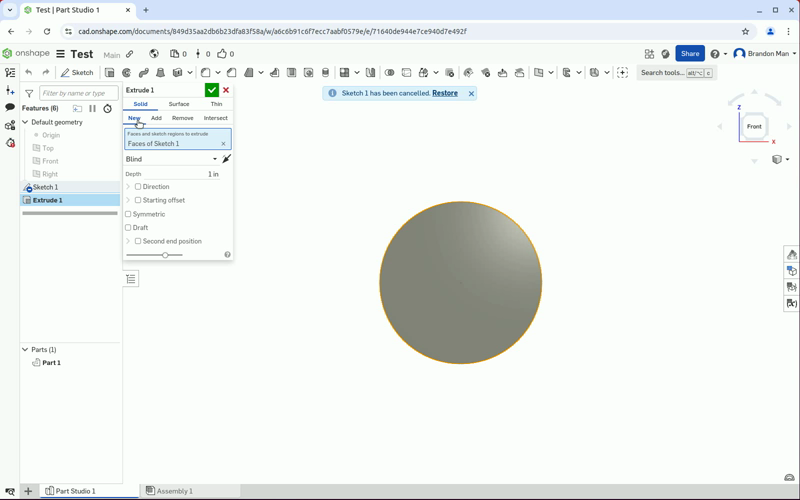
click(137, 120)
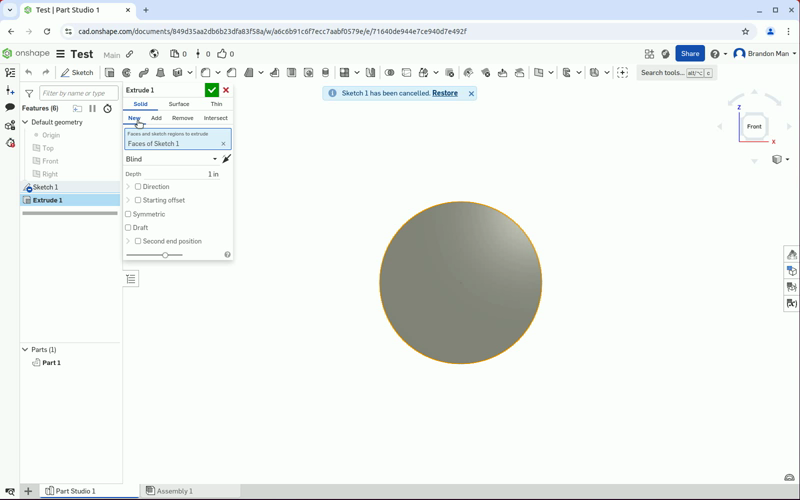
key(tab, 4)
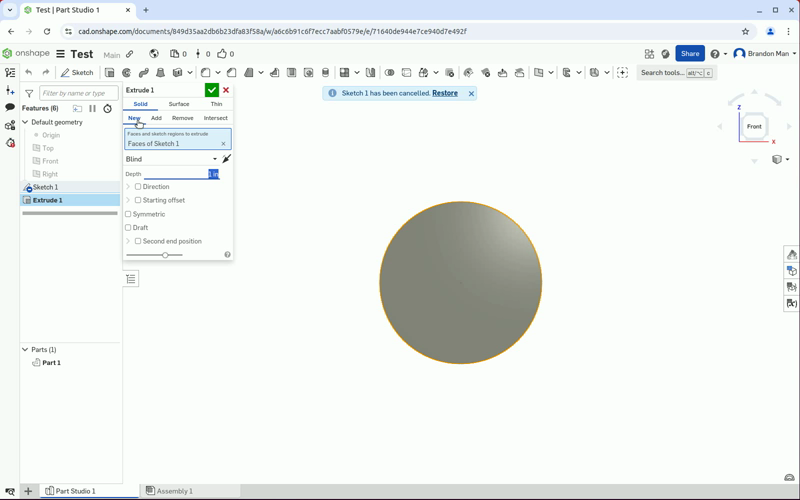
text(13.239)
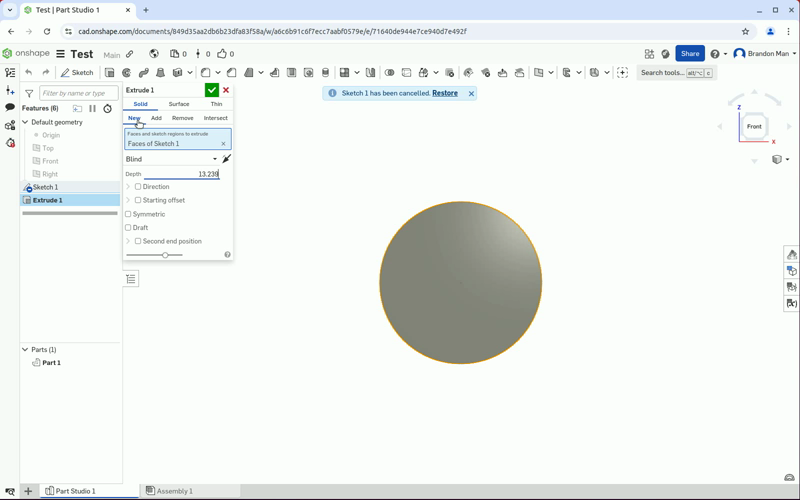
key(enter)
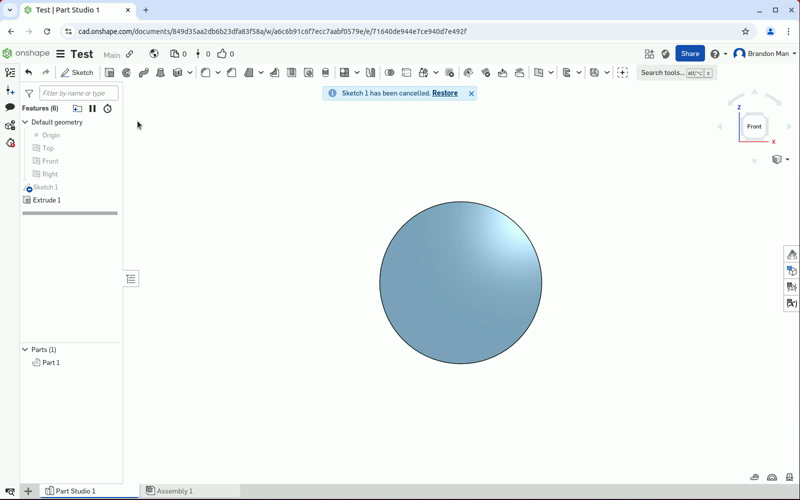
key(shift+h)
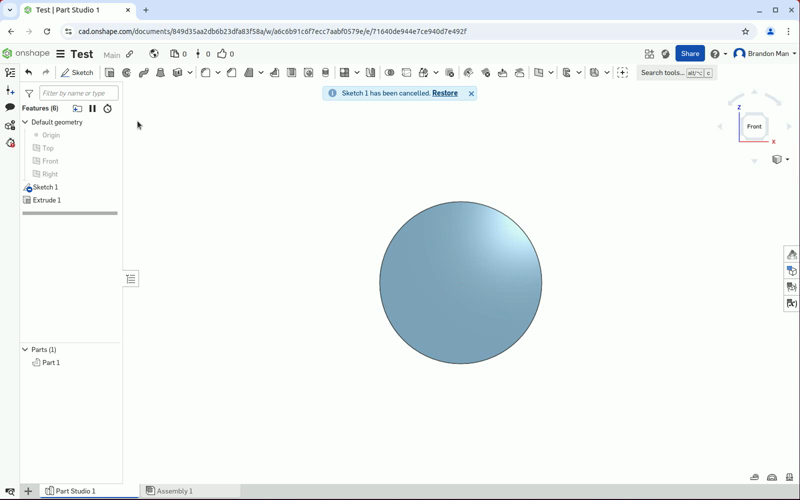
key(shift+h)
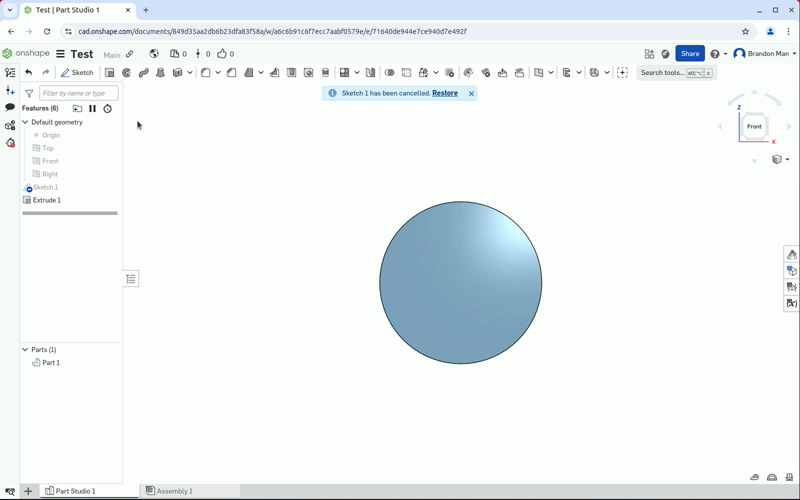
mouse_move(73, 189)
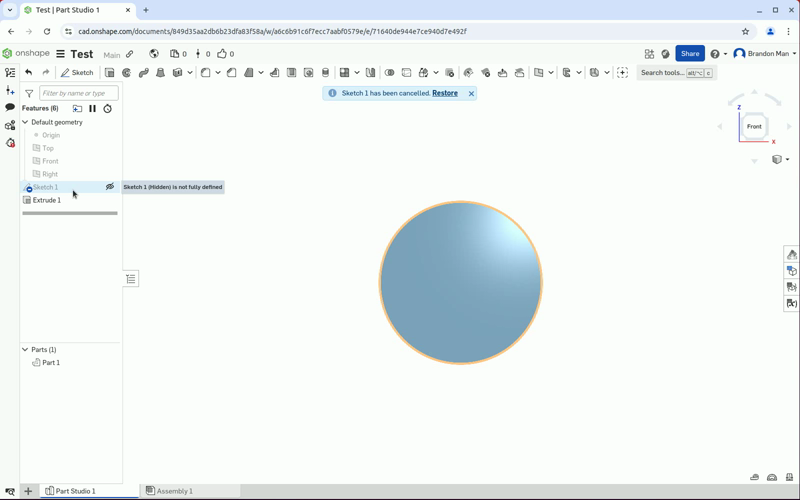
click(73, 189)
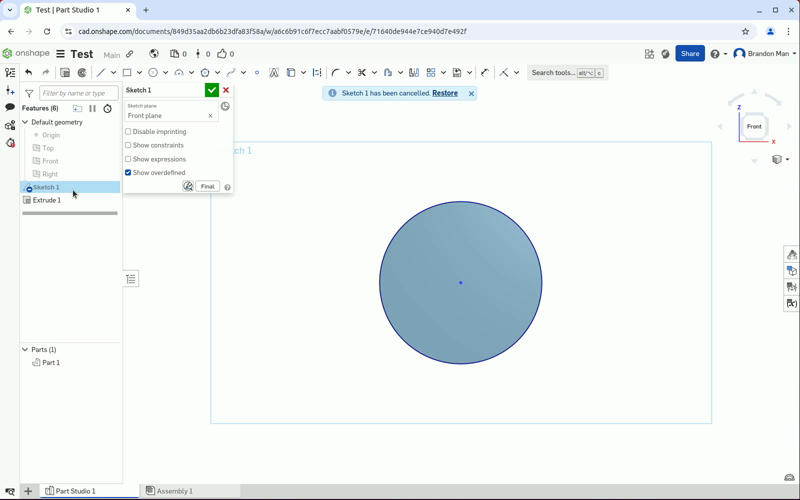
mouse_move(229, 92)
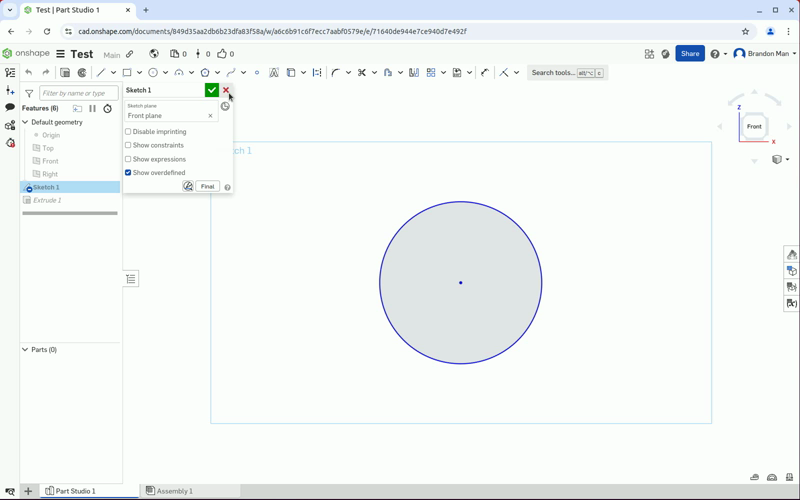
click(229, 92)
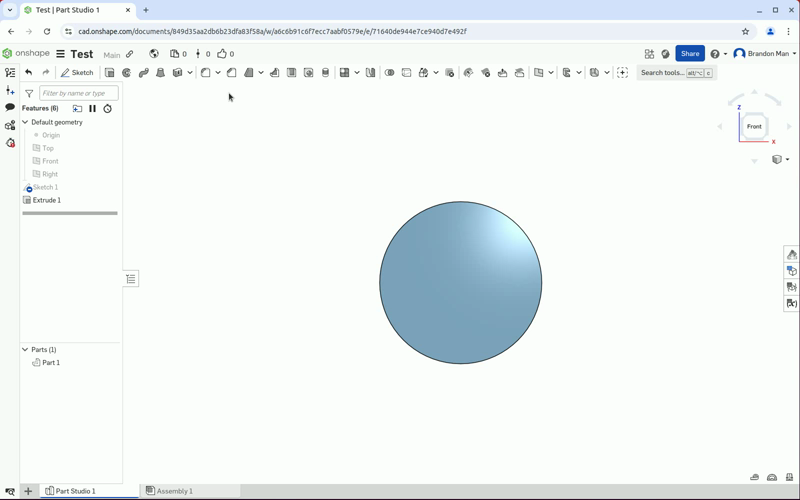
mouse_move(541, 75)
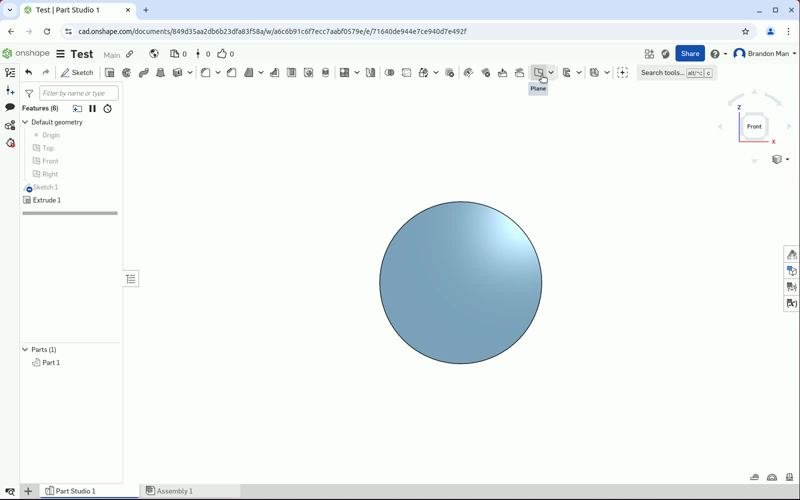
click(541, 75)
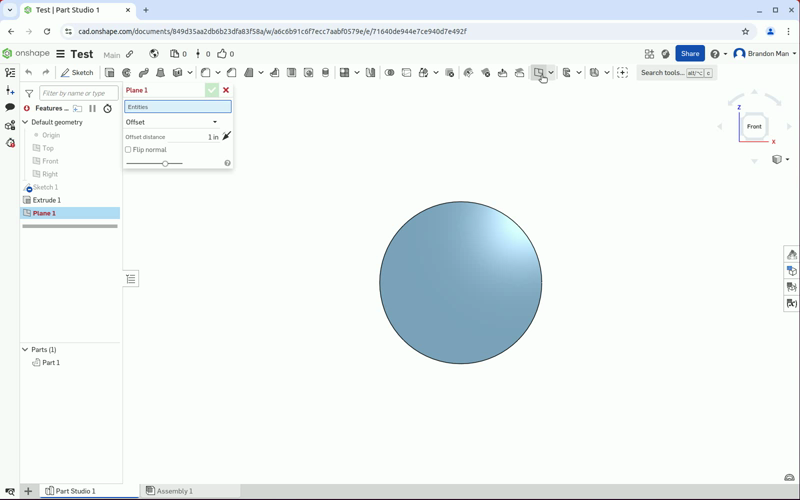
mouse_move(73, 163)
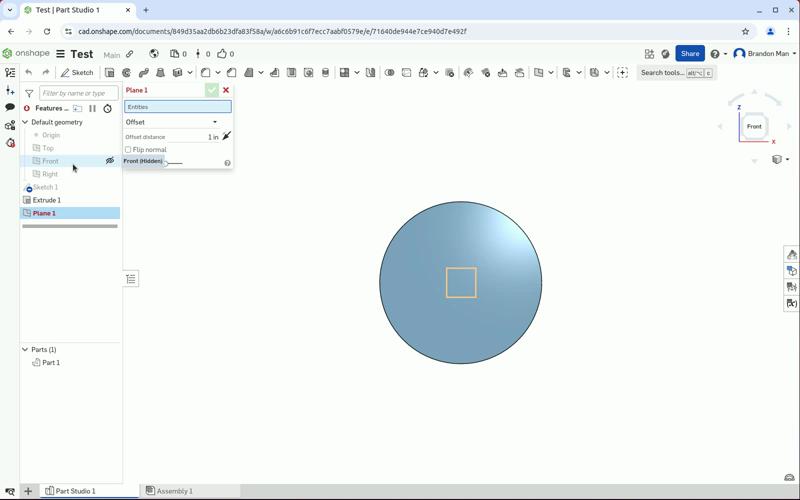
click(73, 163)
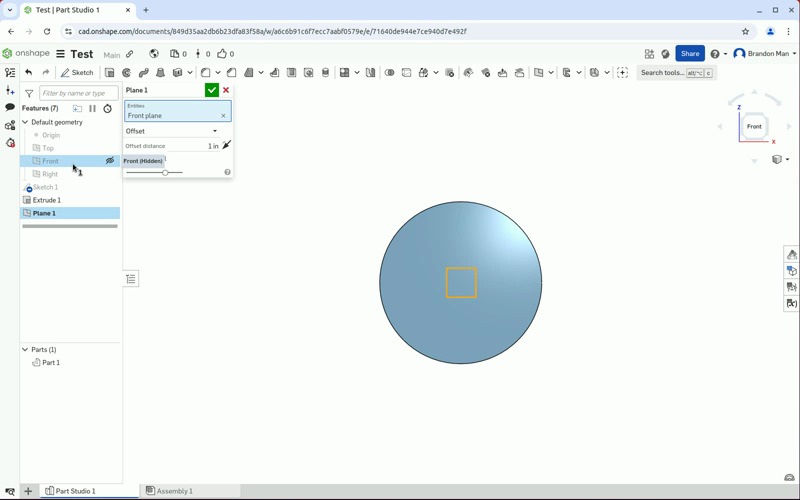
key(tab, 2)
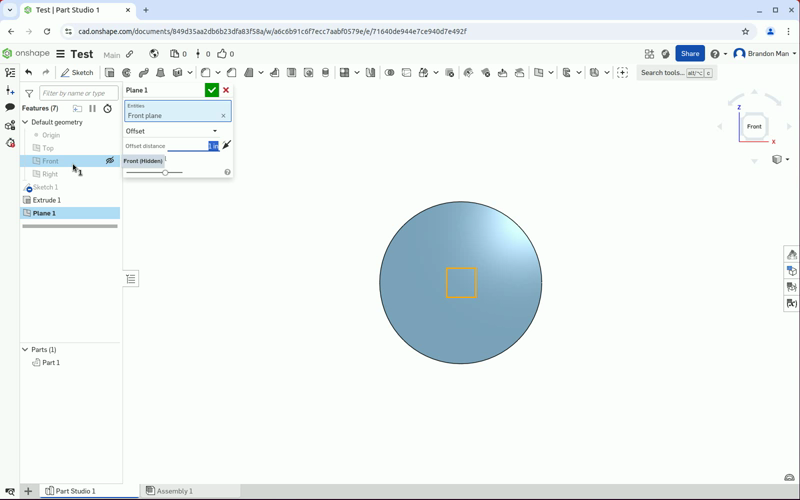
text(13.249)
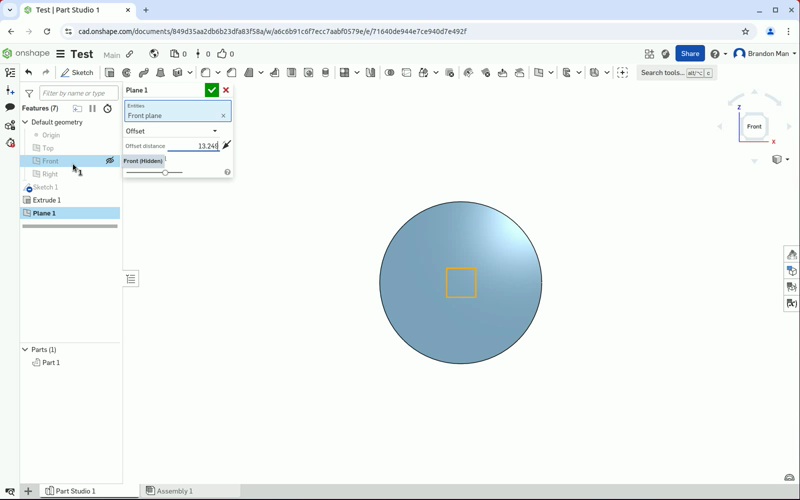
key(enter, 2)
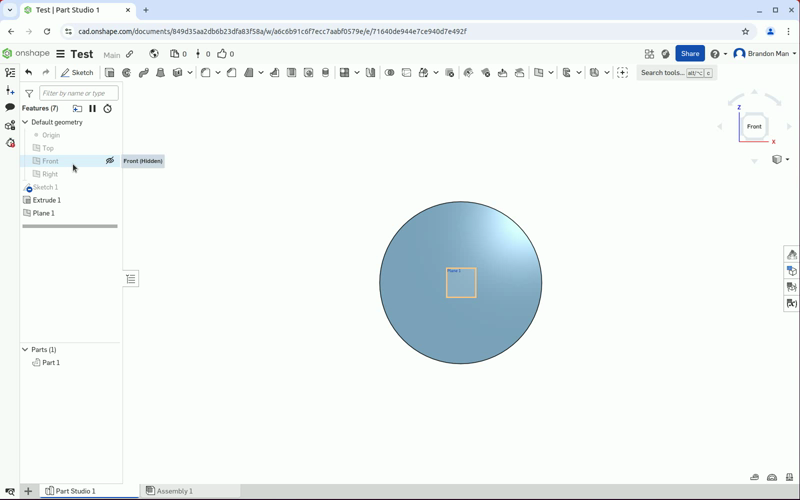
key(shift+s)
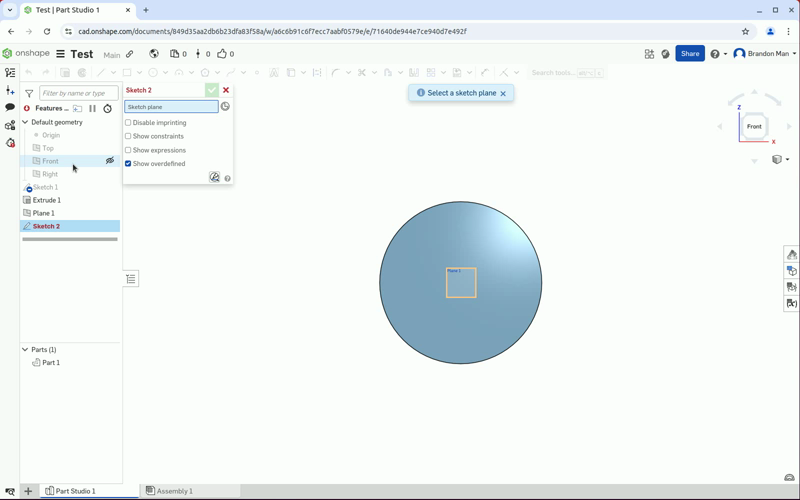
mouse_move(73, 215)
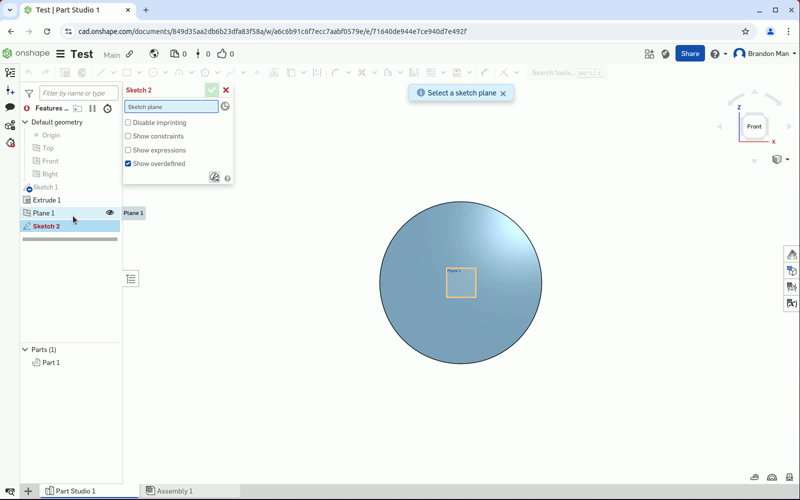
click(73, 215)
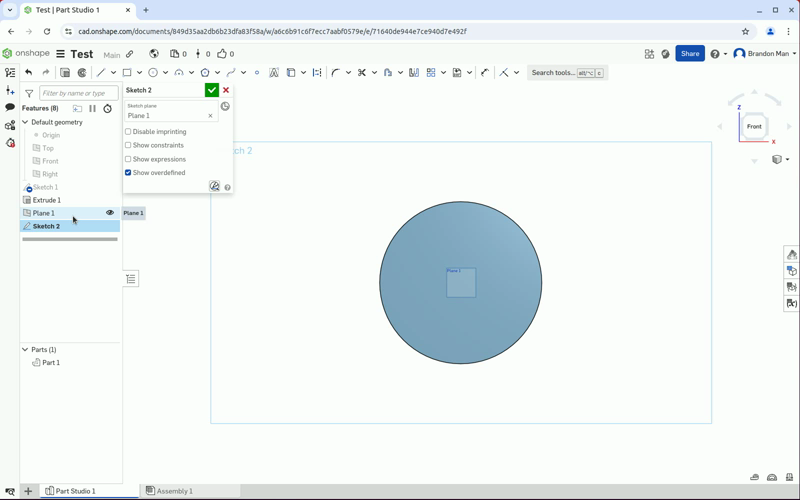
mouse_move(73, 352)
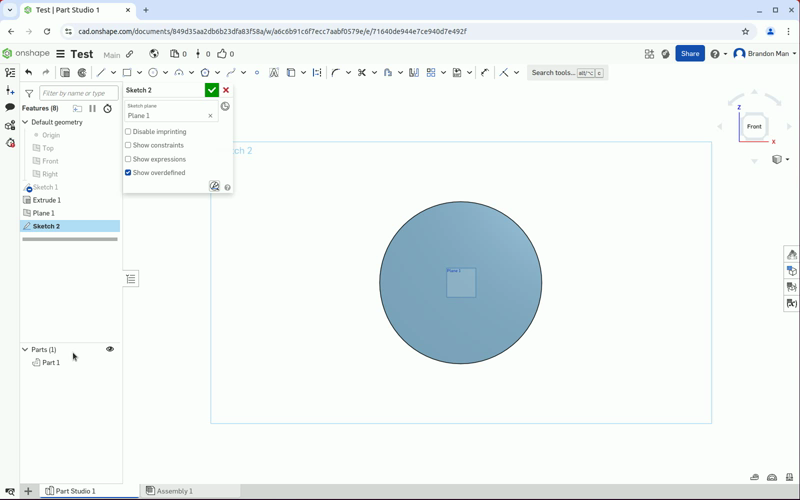
key(y)
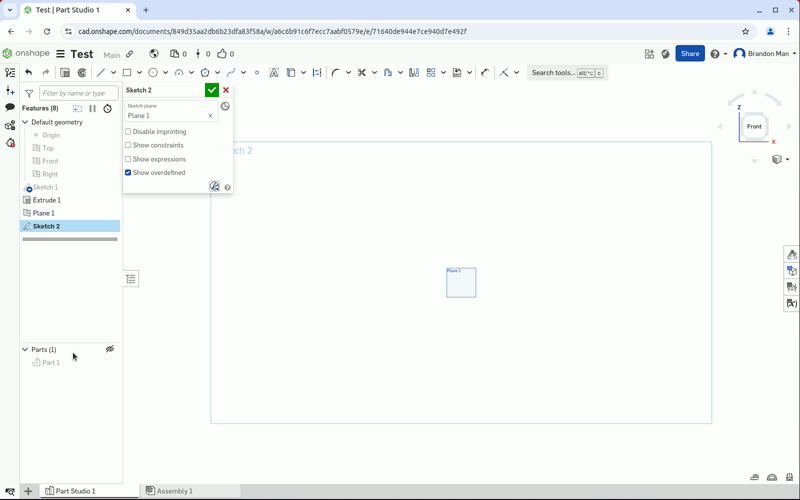
key(c)
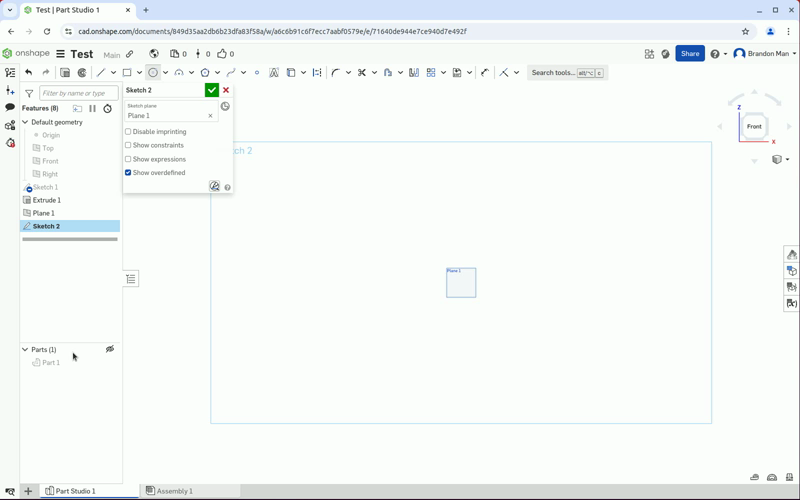
key_down(shift)
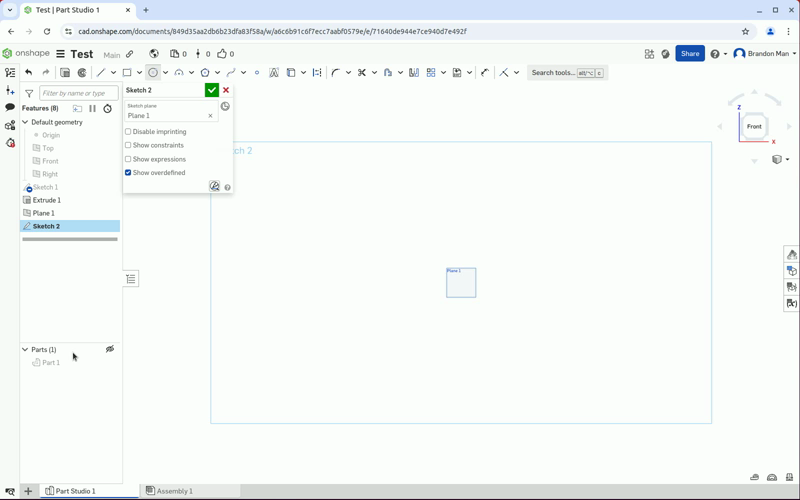
mouse_move(461, 282)
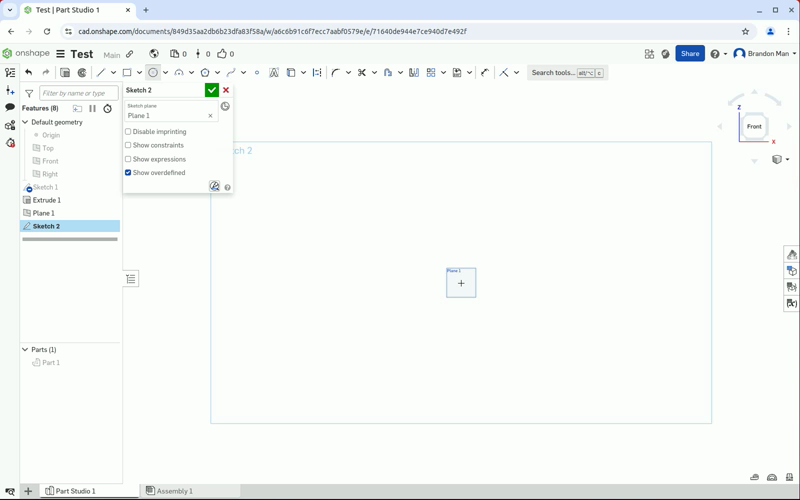
click(461, 282)
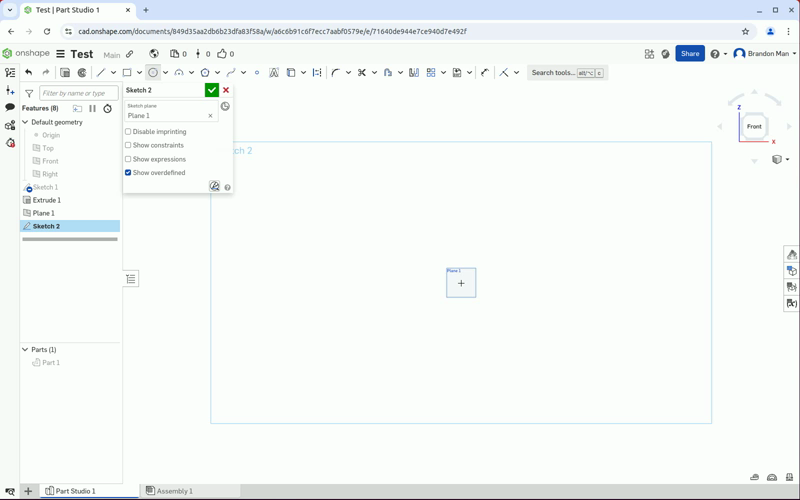
key_up(shift)
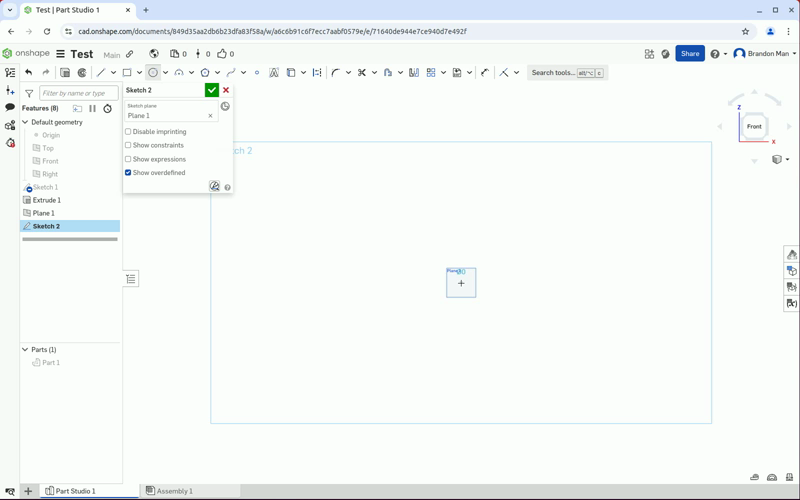
mouse_move(509, 282)
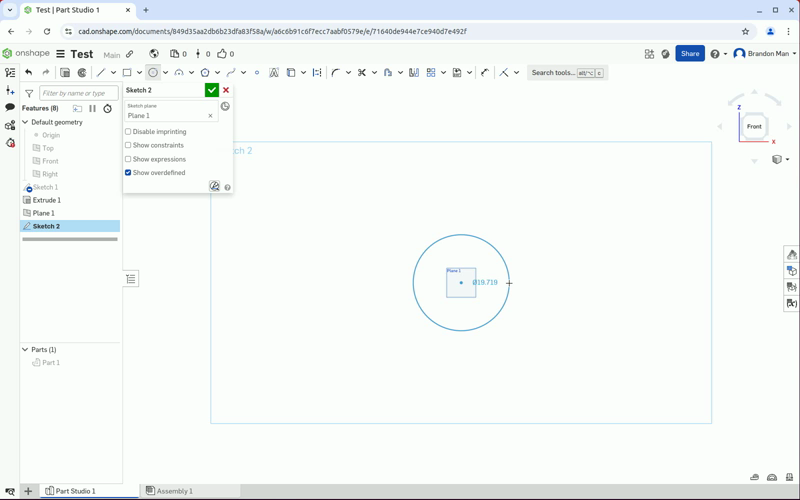
click(509, 282)
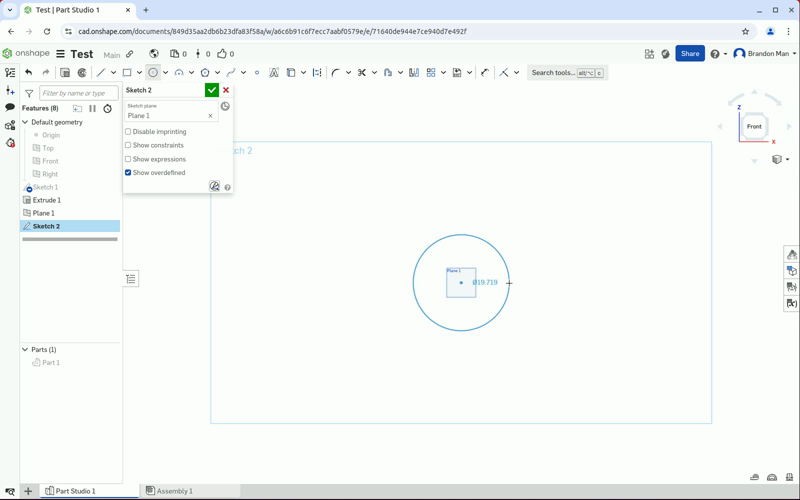
key(esc)
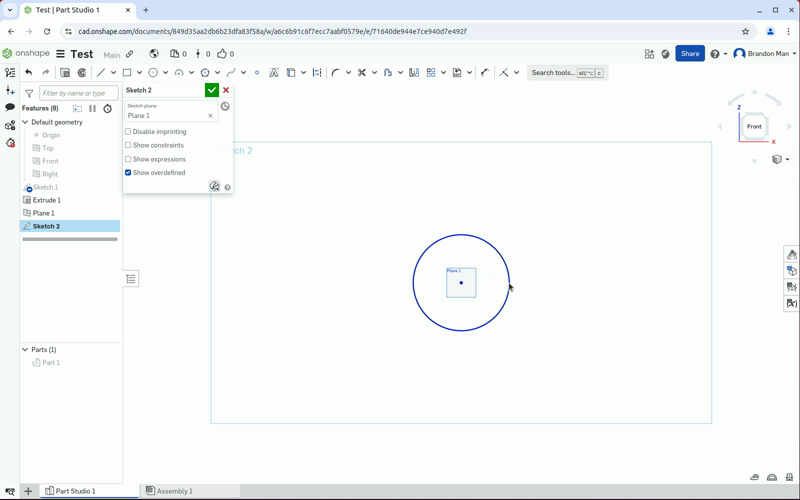
mouse_move(490, 268)
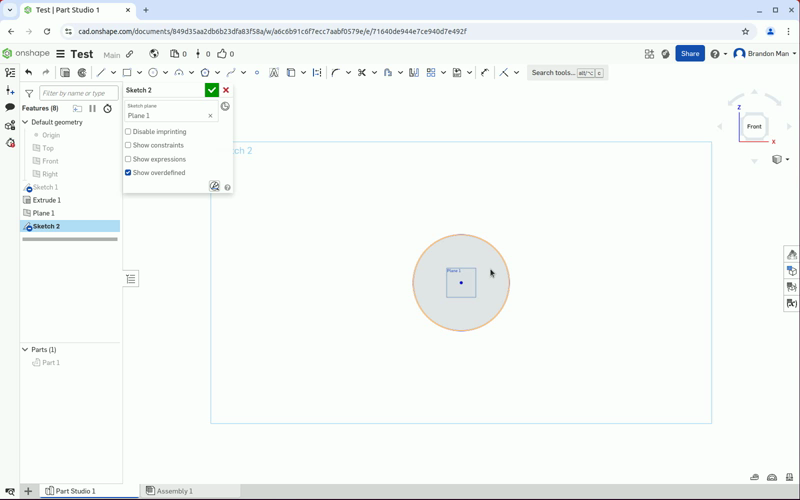
click(490, 268)
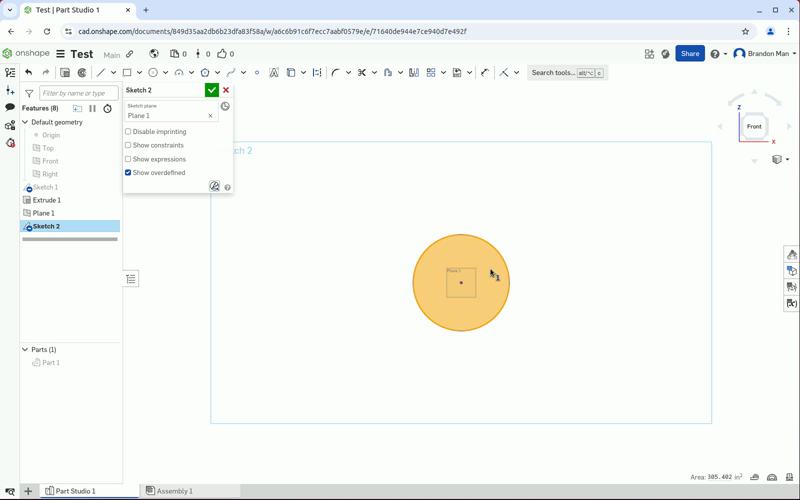
mouse_move(73, 352)
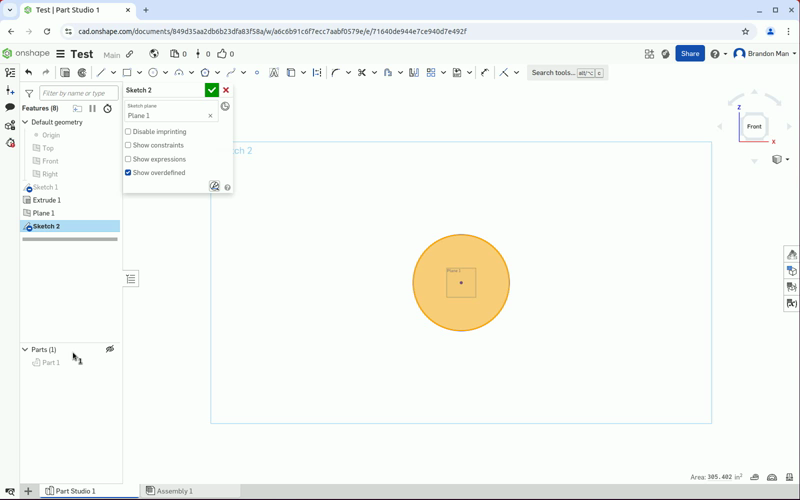
key(shift+y)
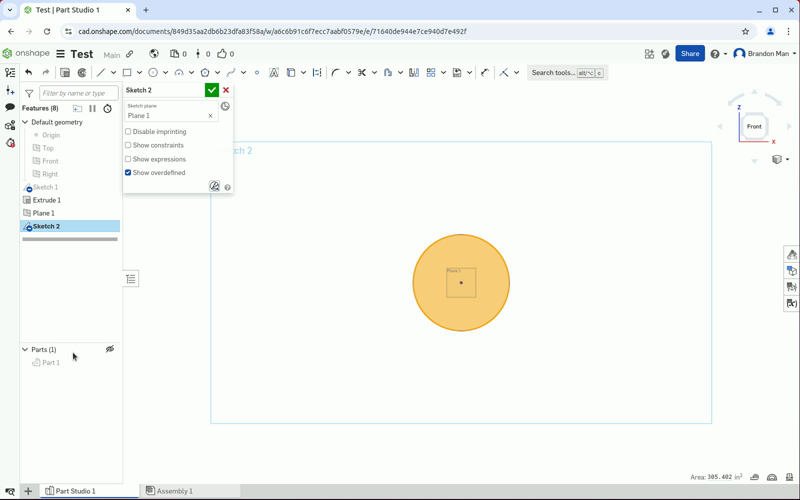
key(shift+e)
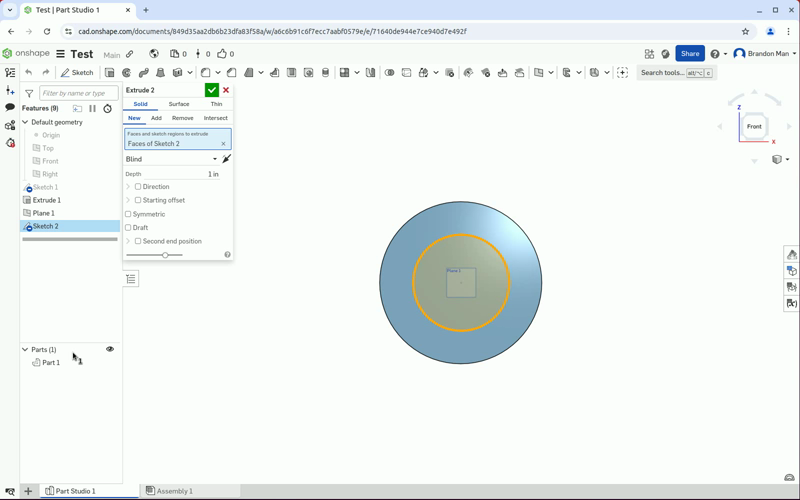
mouse_move(143, 106)
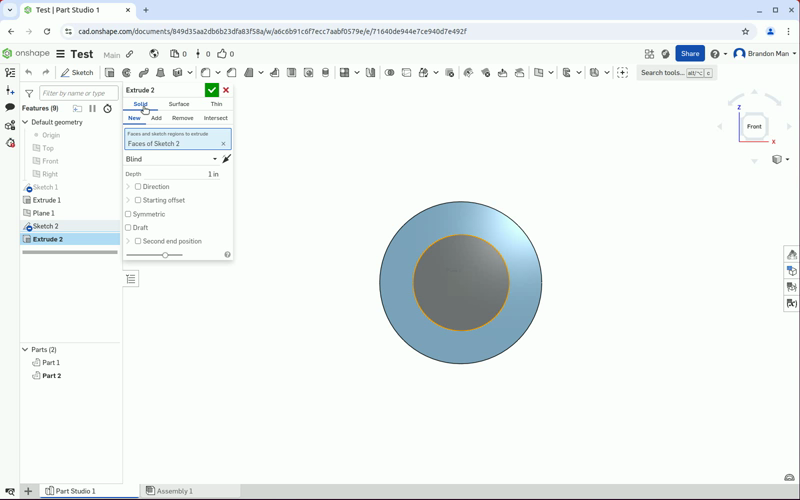
click(143, 106)
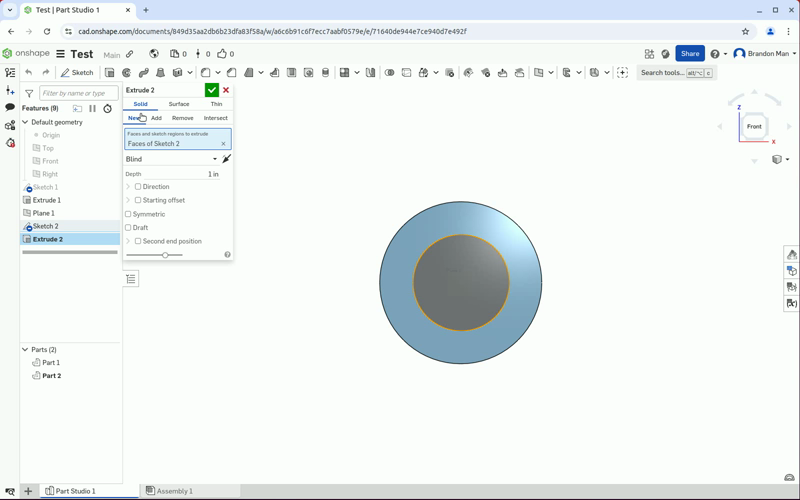
mouse_move(137, 120)
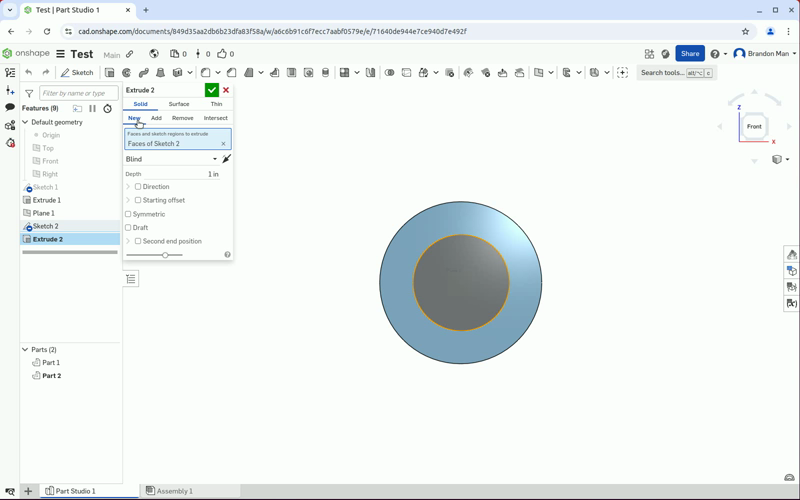
click(137, 120)
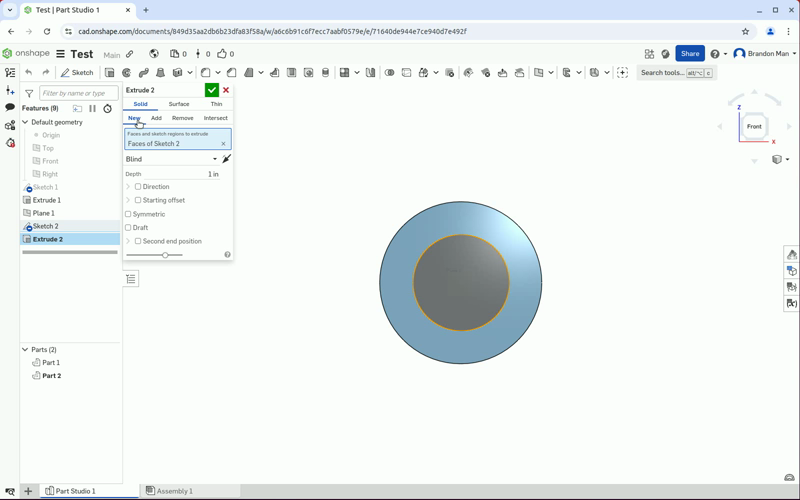
key(tab, 4)
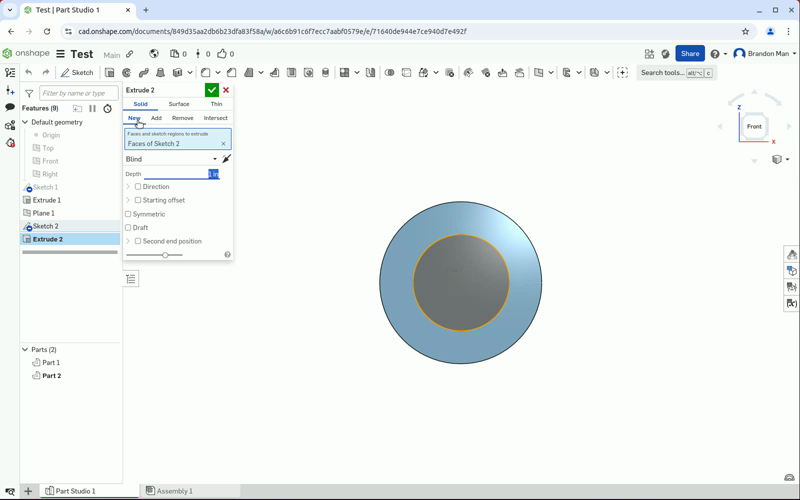
text(9.869)
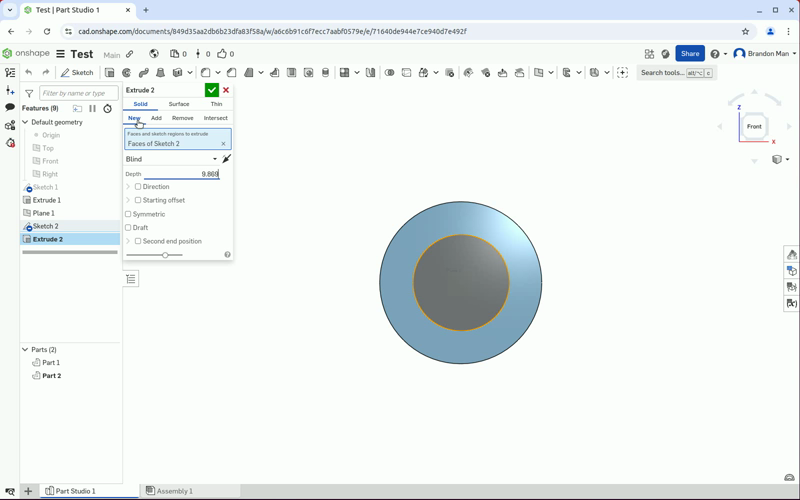
key(enter)
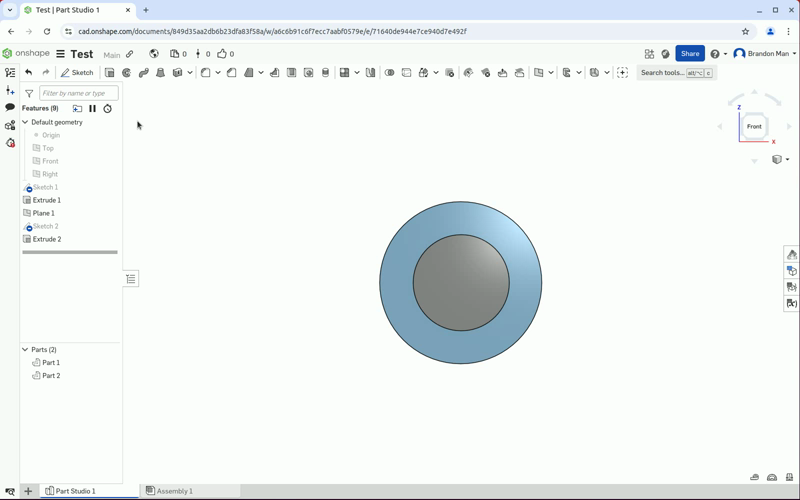
key(shift+h)
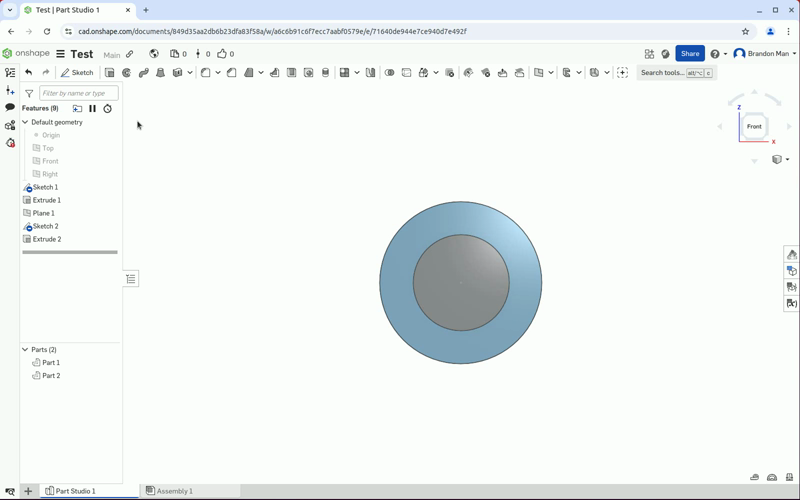
key(shift+h)
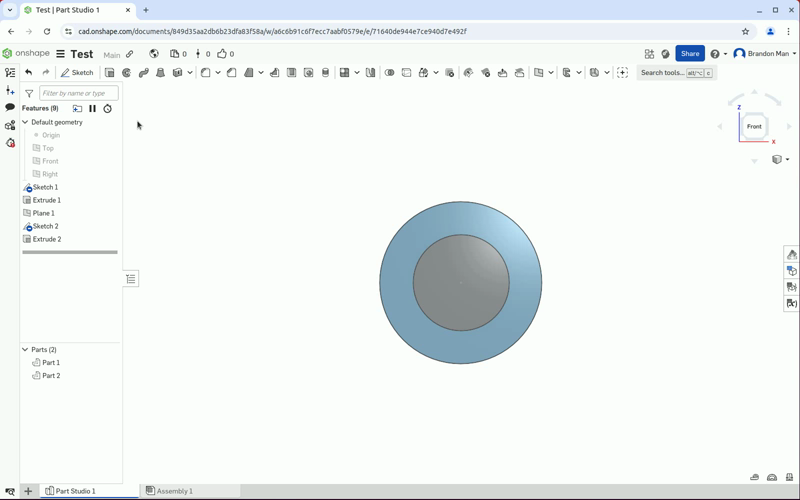
key(shift+7)
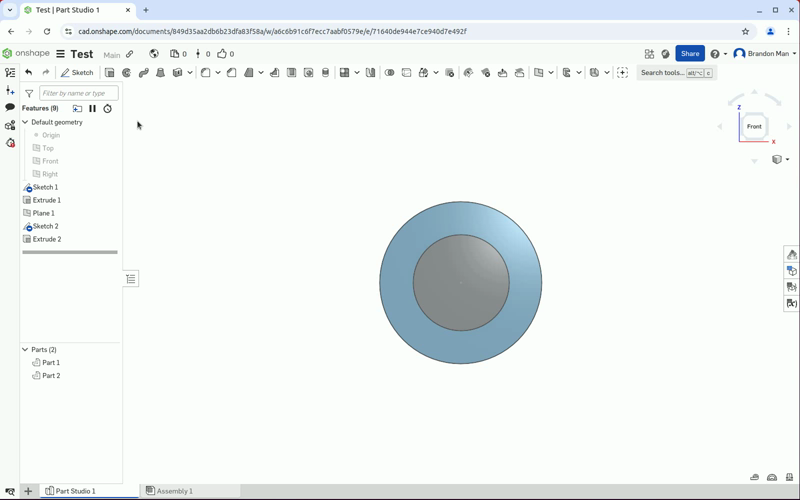
key(left, 2)
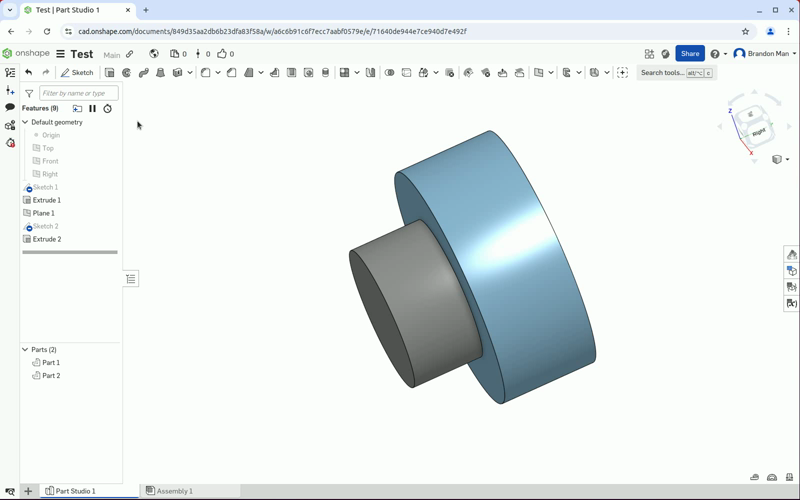
key(down, 2)
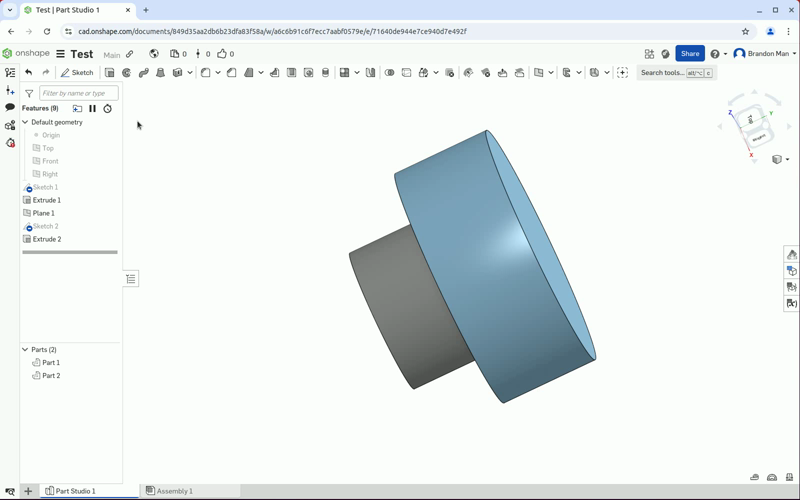
key(up, 2)
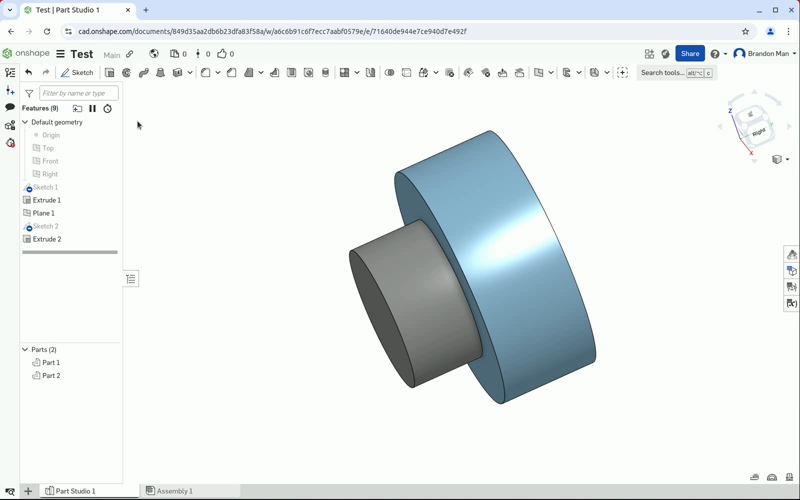
key(right, 2)
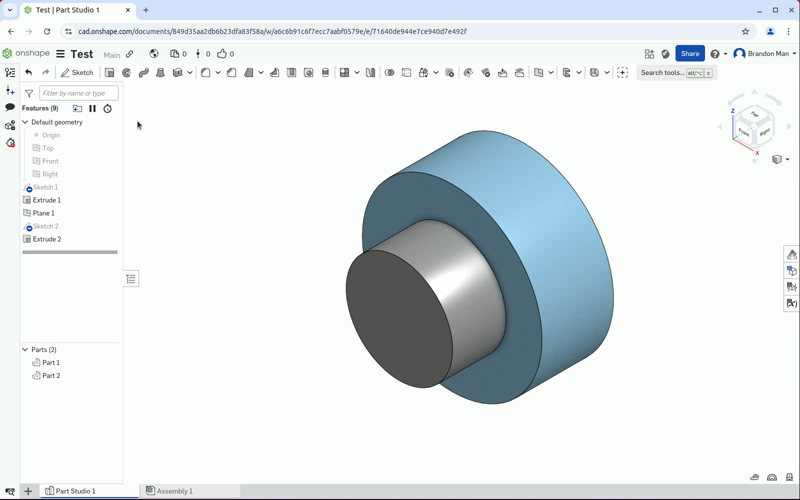
mouse_move(73, 189)
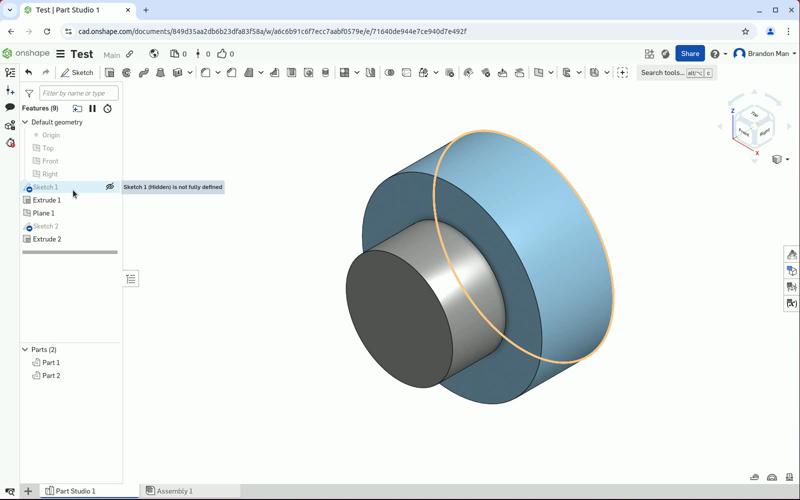
click(73, 189)